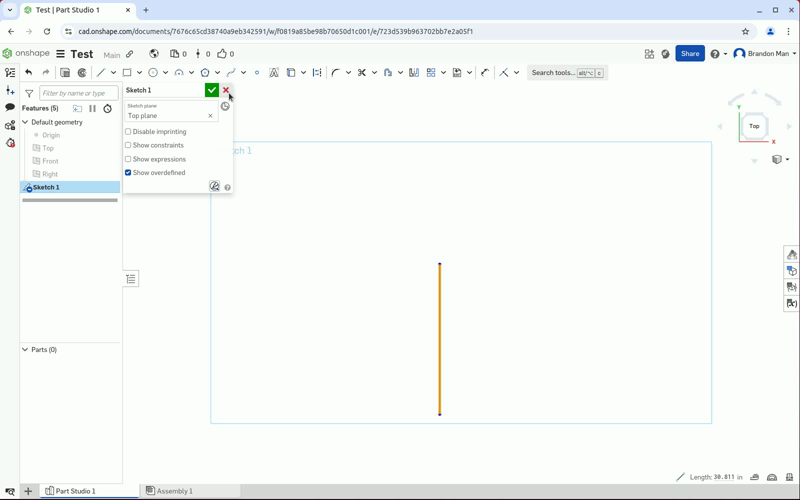
key(shift+h)
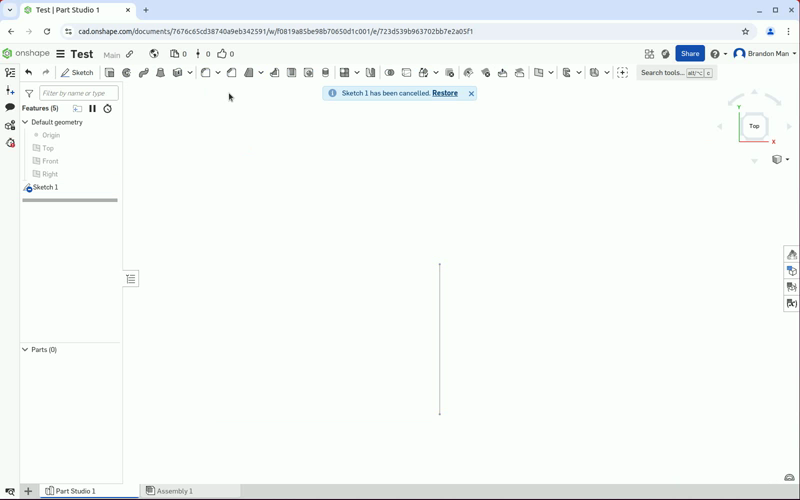
key(shift+s)
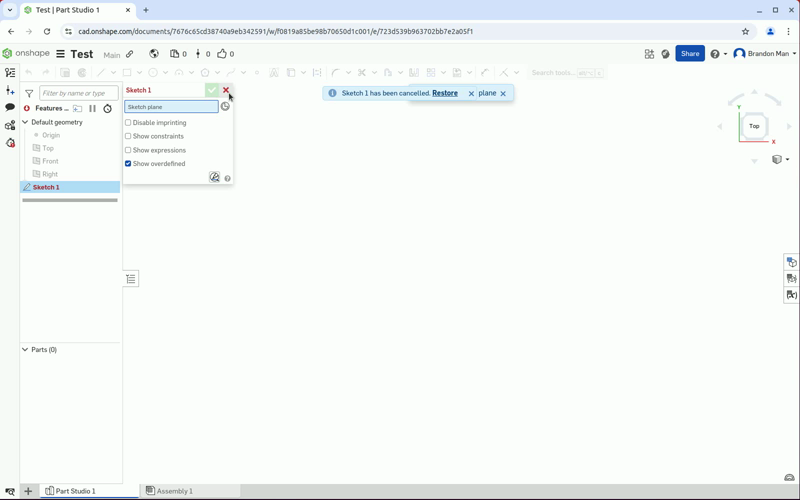
mouse_move(73, 150)
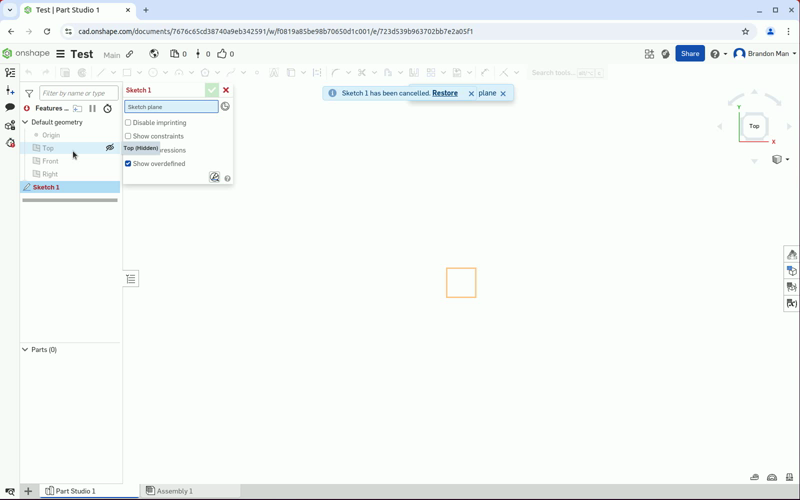
click(73, 150)
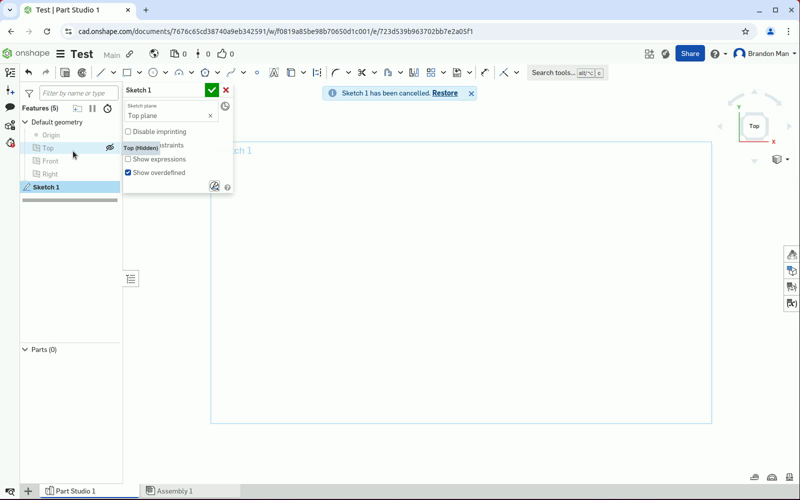
mouse_move(73, 352)
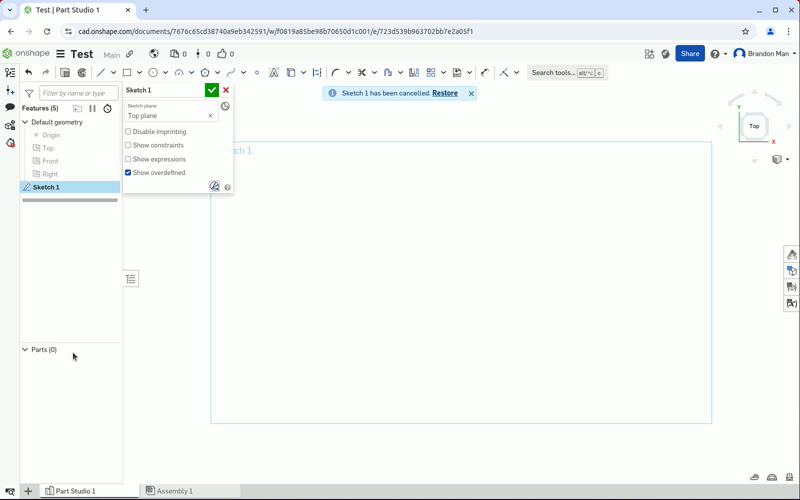
key(y)
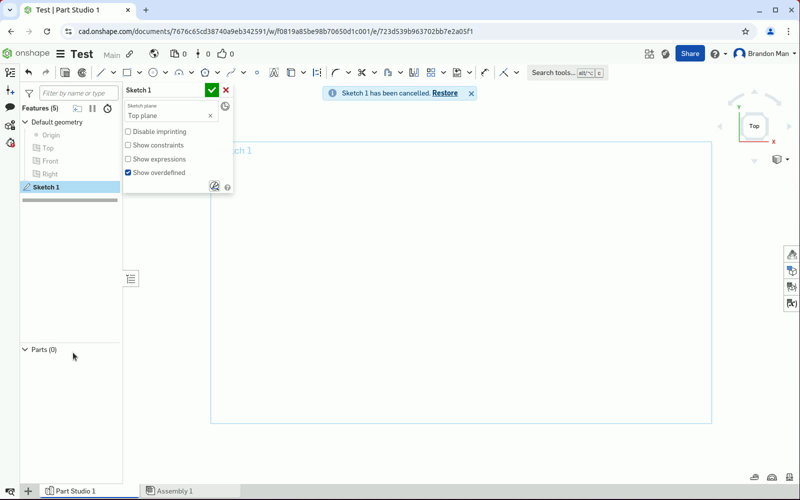
key(c)
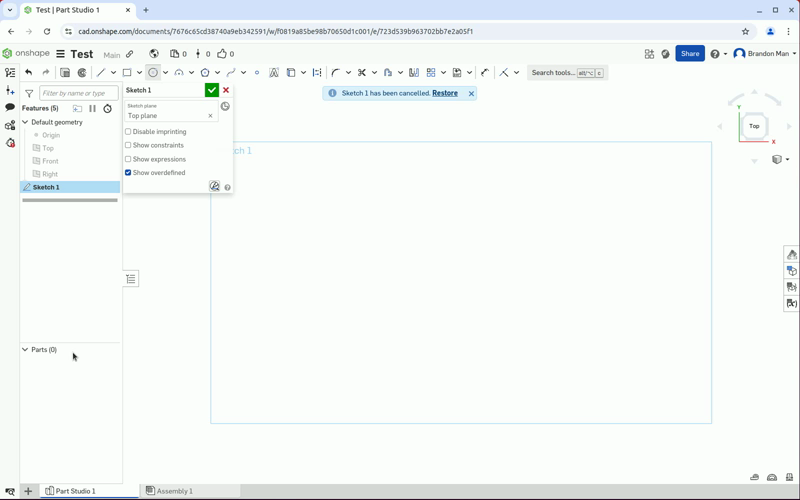
key_down(shift)
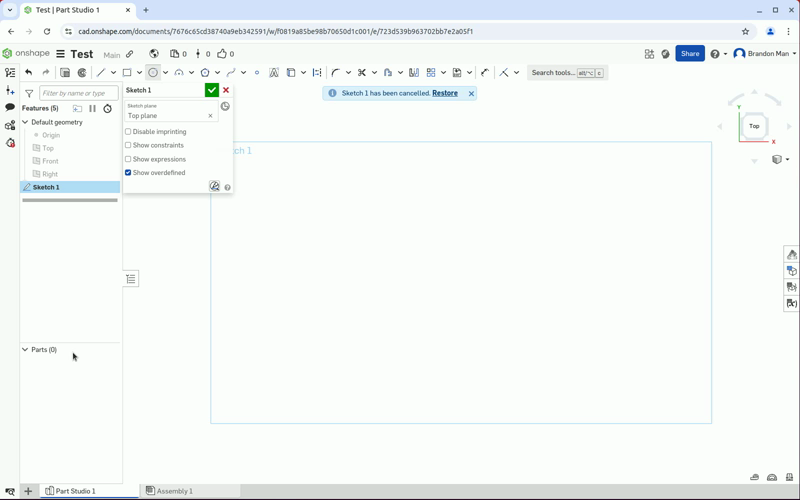
mouse_move(461, 282)
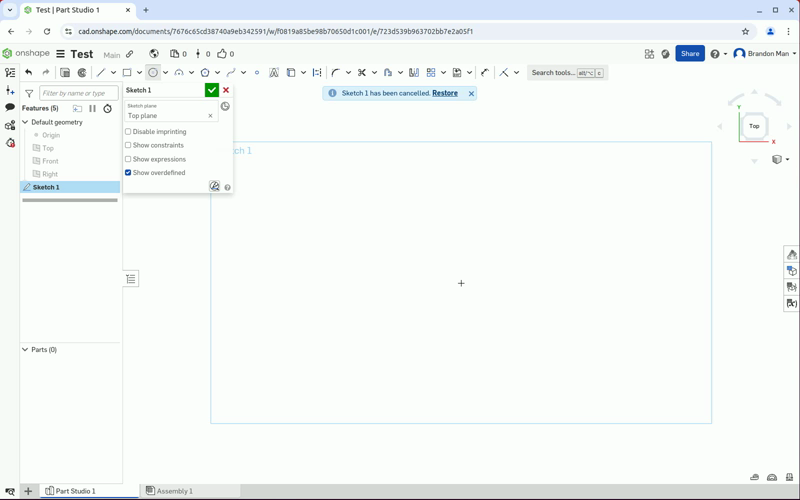
click(461, 282)
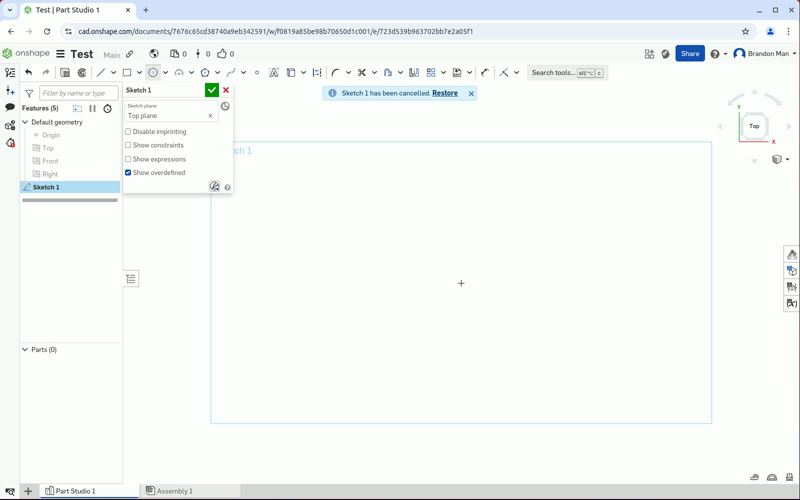
key_up(shift)
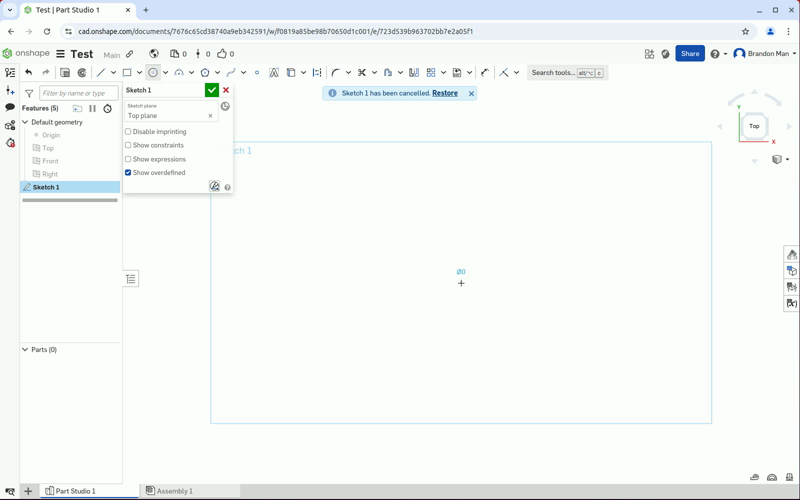
mouse_move(567, 282)
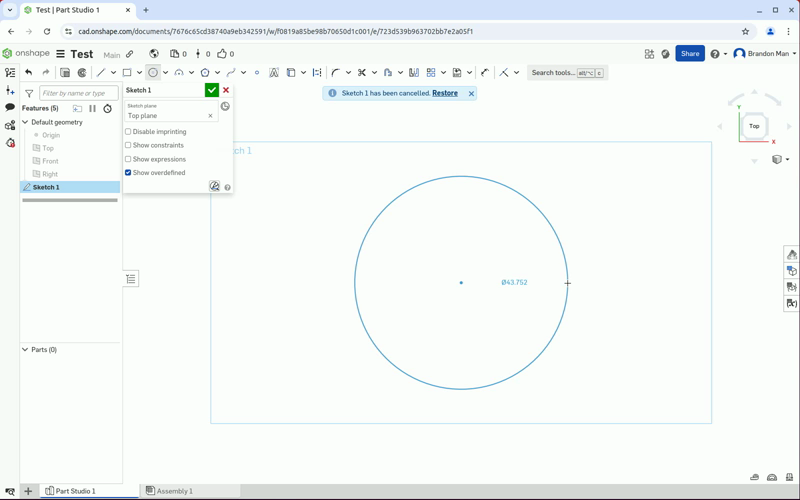
click(567, 282)
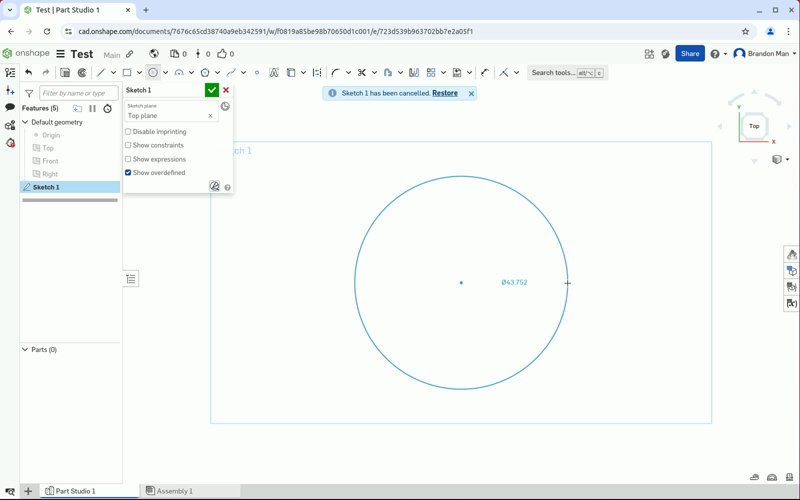
key(esc)
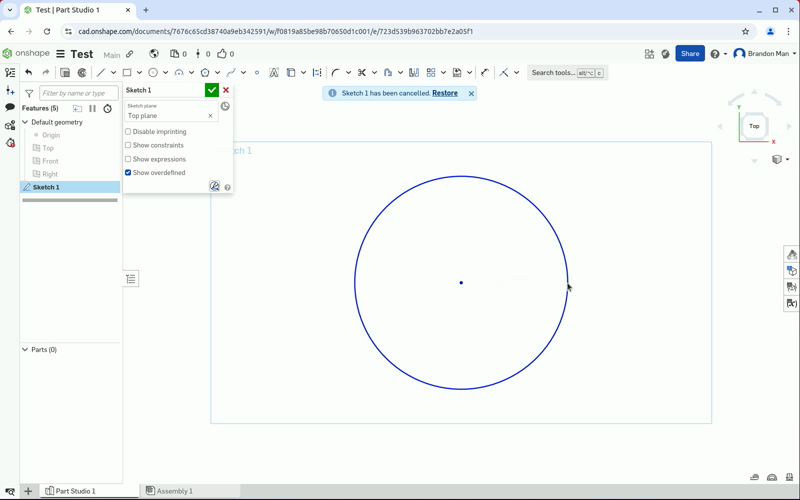
key(c)
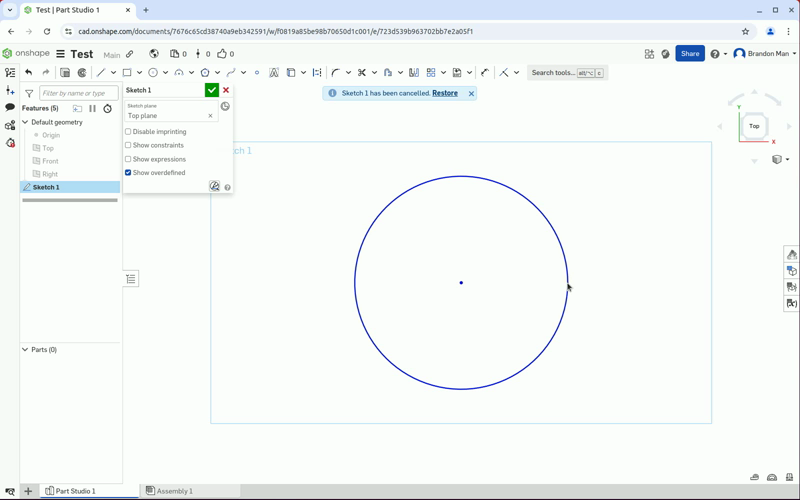
key_down(shift)
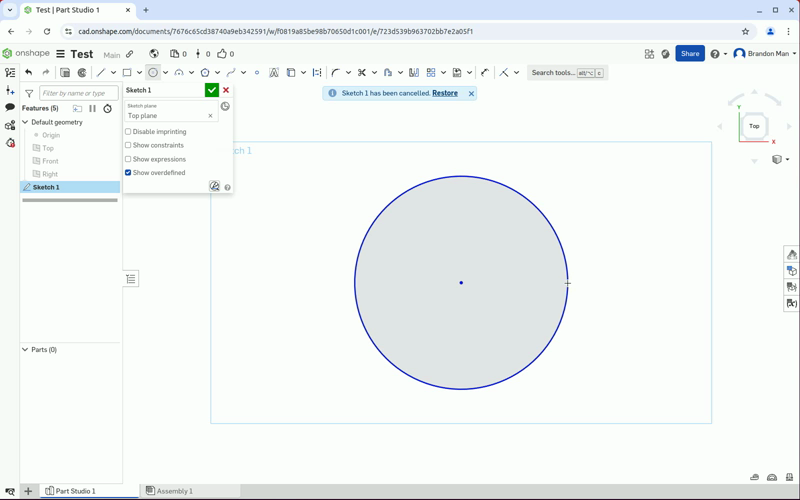
mouse_move(461, 282)
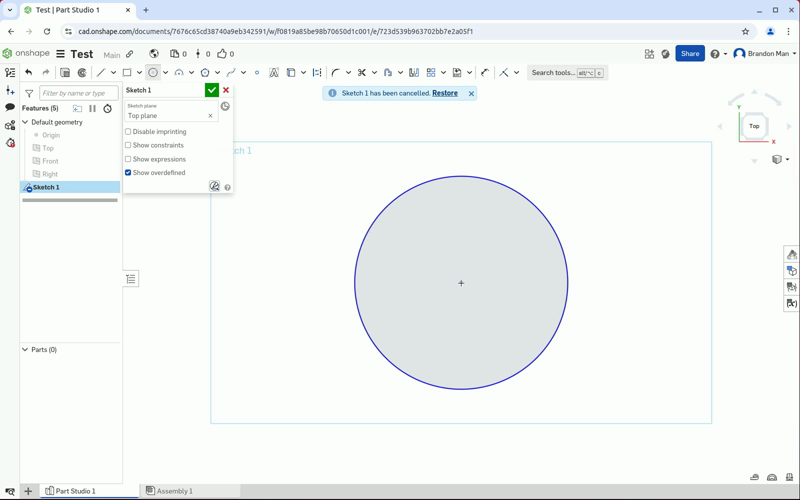
click(461, 282)
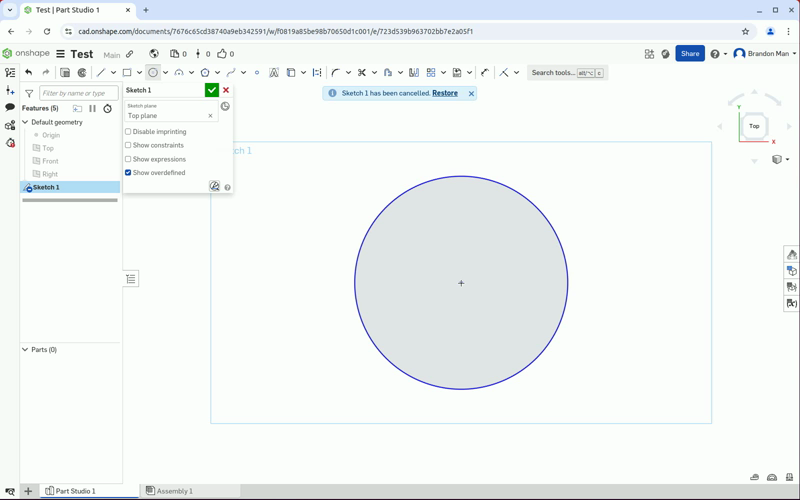
key_up(shift)
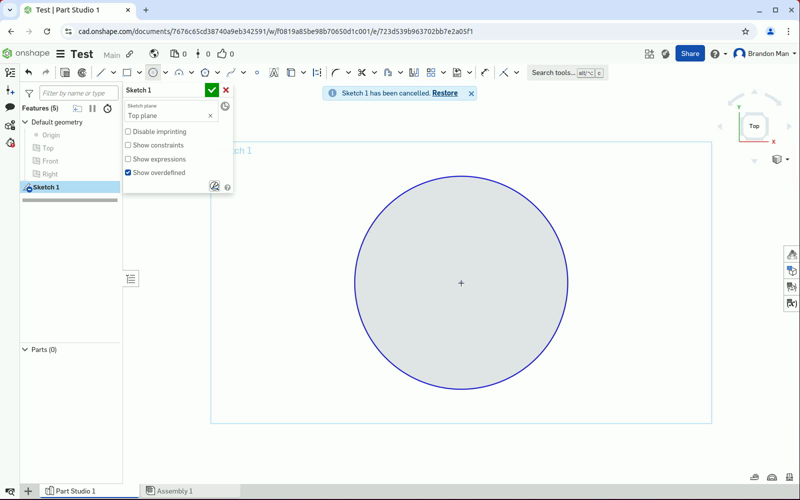
mouse_move(534, 282)
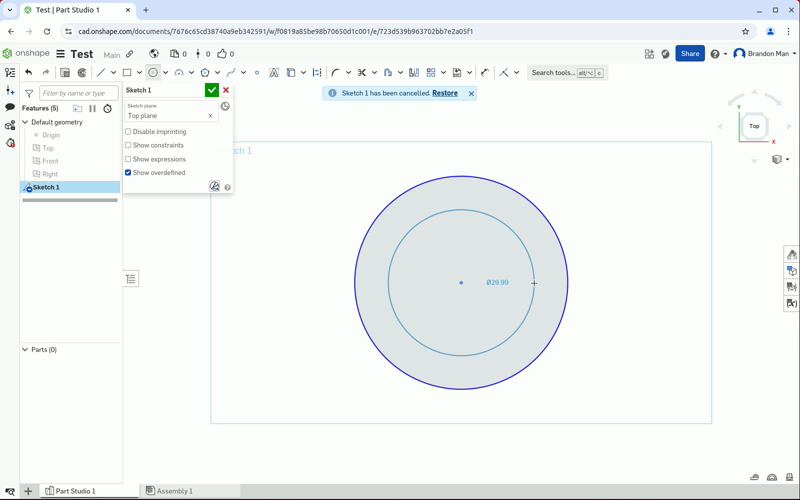
click(534, 282)
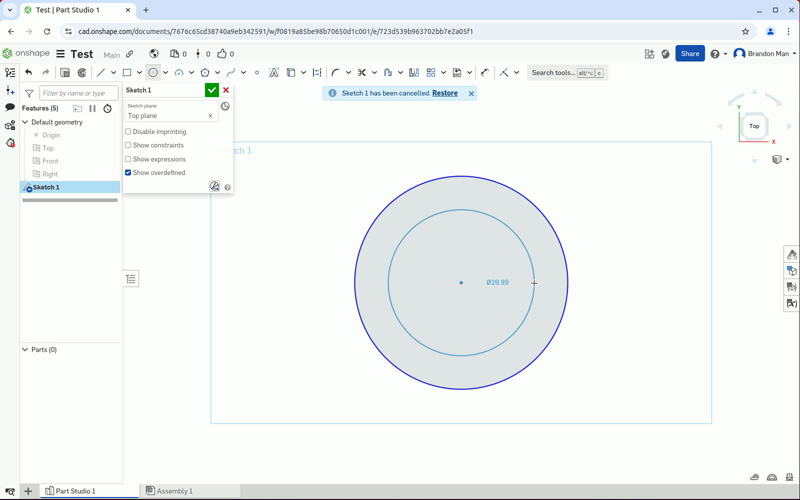
key(esc)
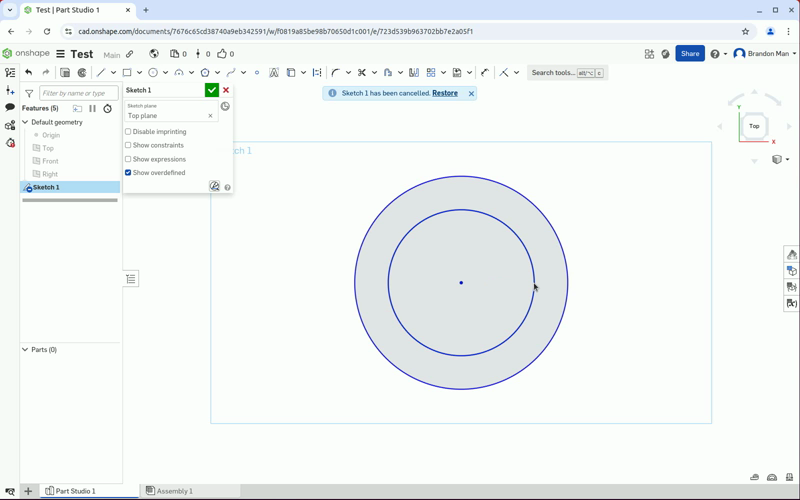
mouse_move(538, 326)
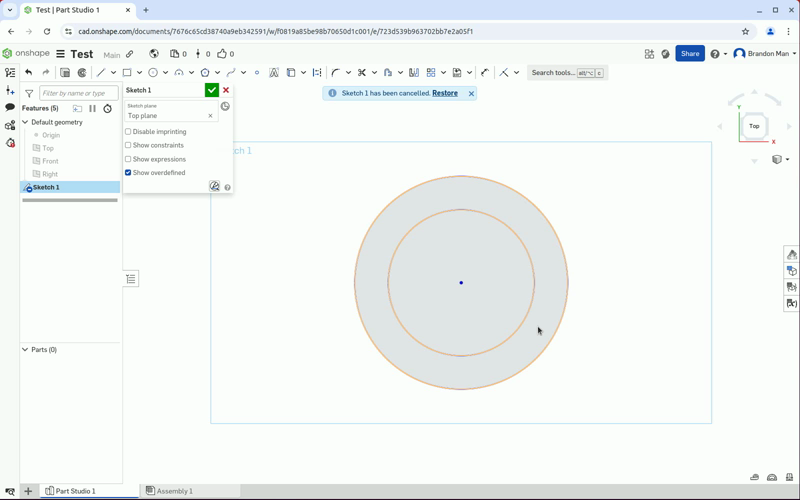
click(538, 326)
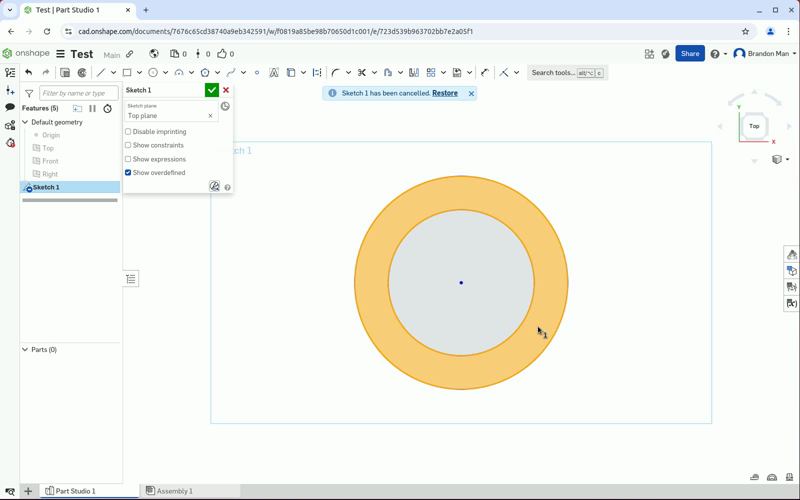
mouse_move(73, 352)
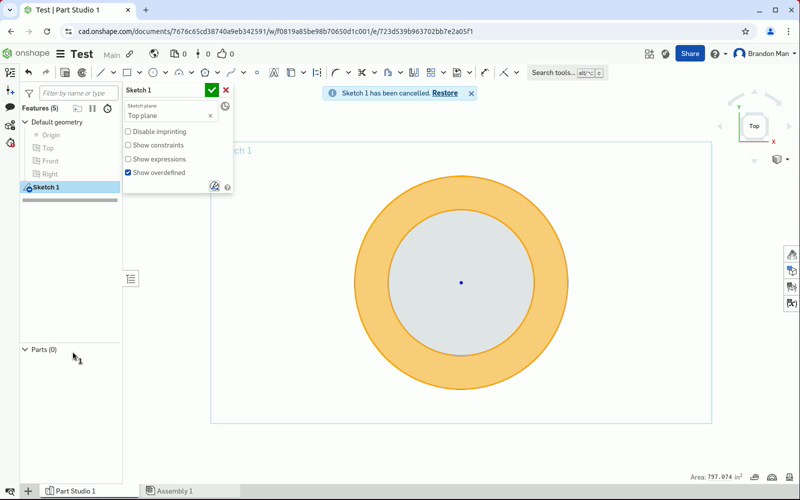
key(shift+y)
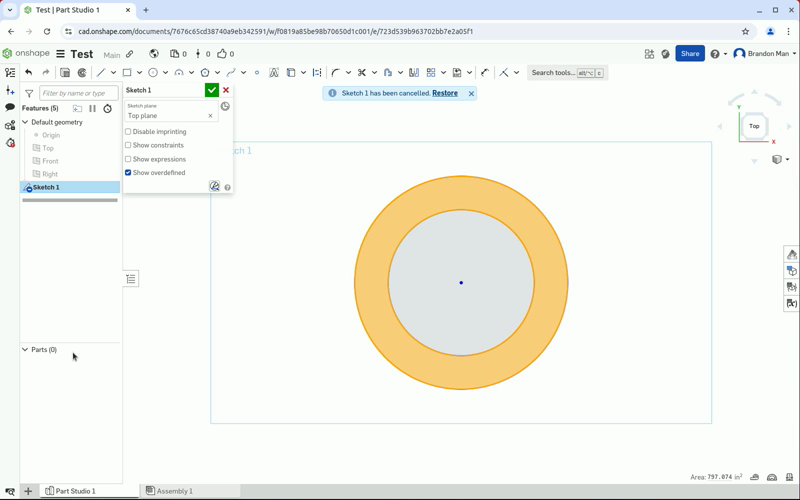
key(shift+e)
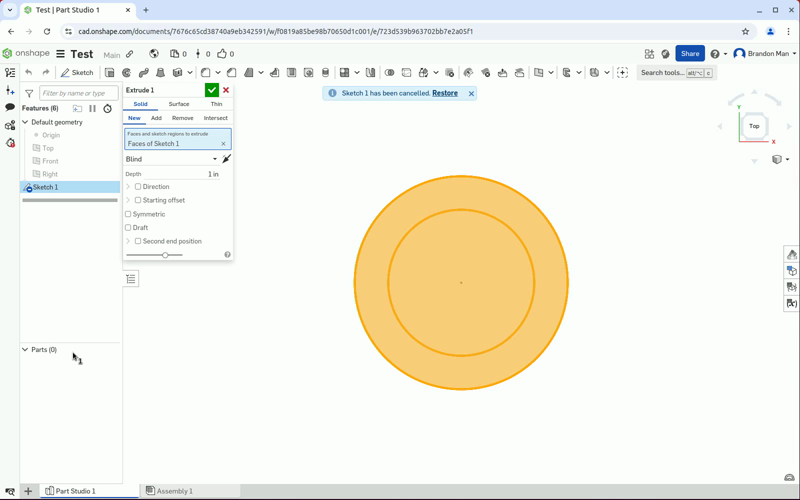
mouse_move(143, 106)
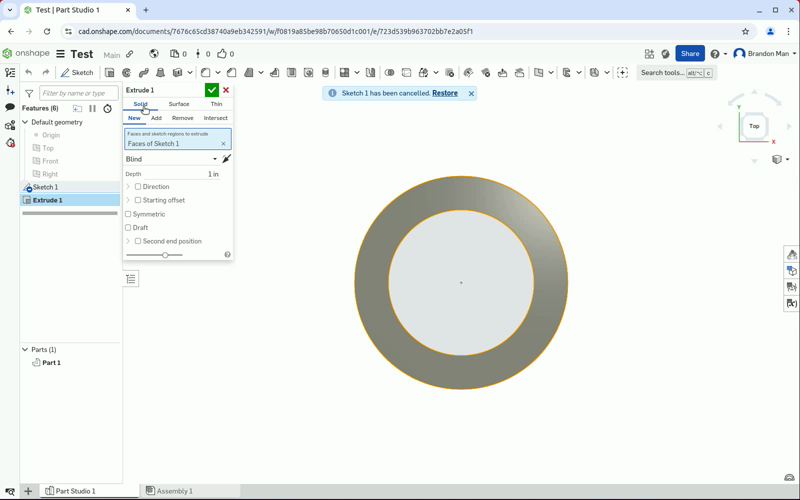
click(143, 106)
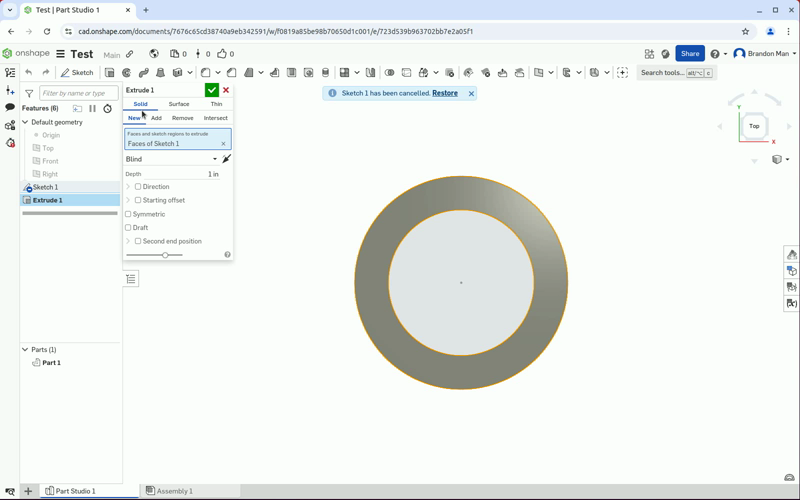
mouse_move(137, 120)
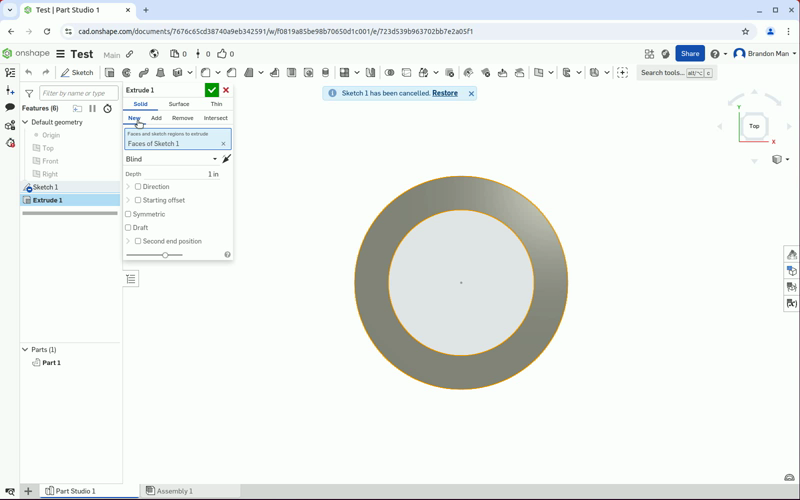
click(137, 120)
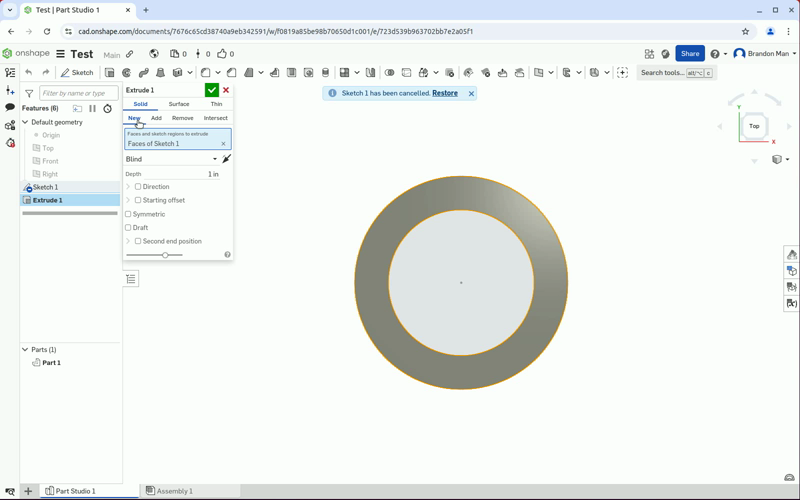
key(tab, 4)
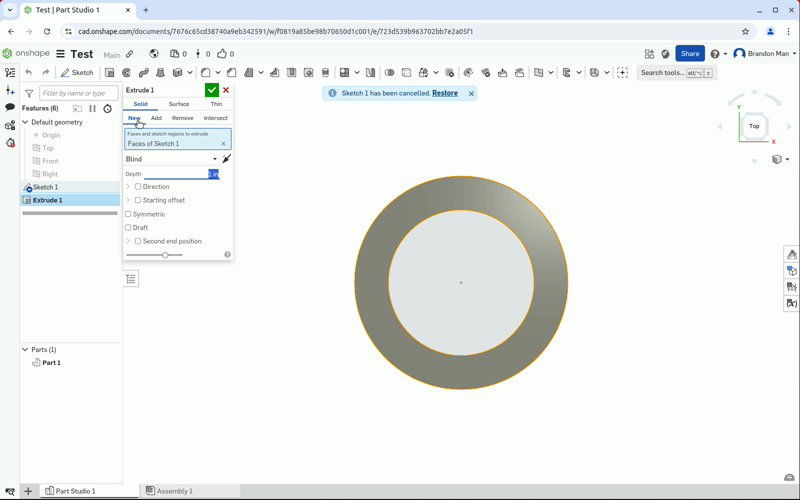
text(23.108)
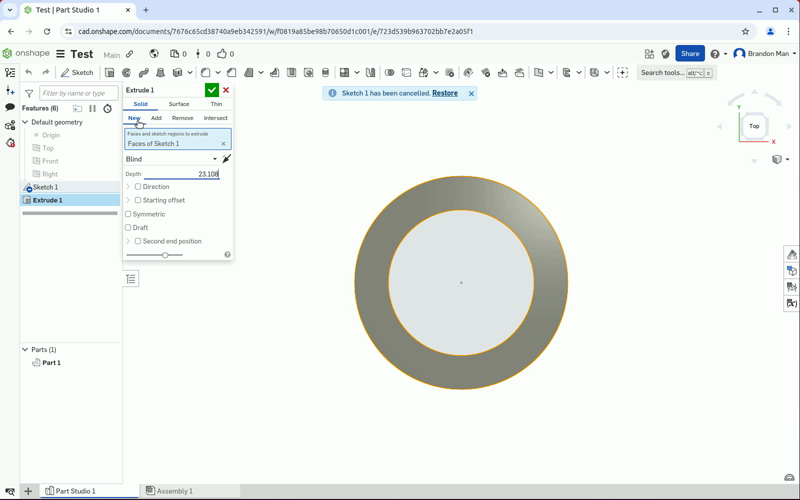
key(enter)
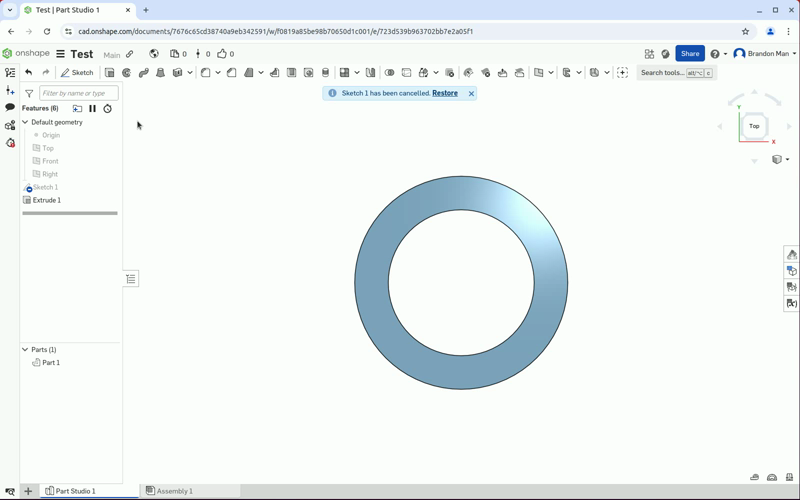
key(shift+h)
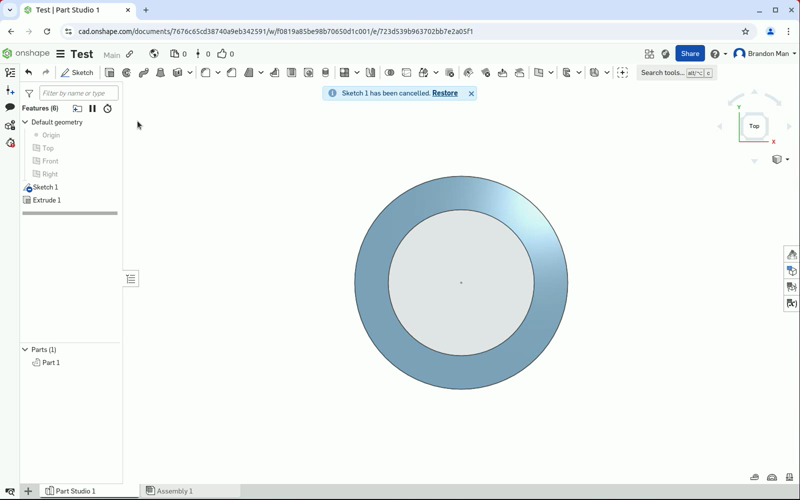
key(shift+h)
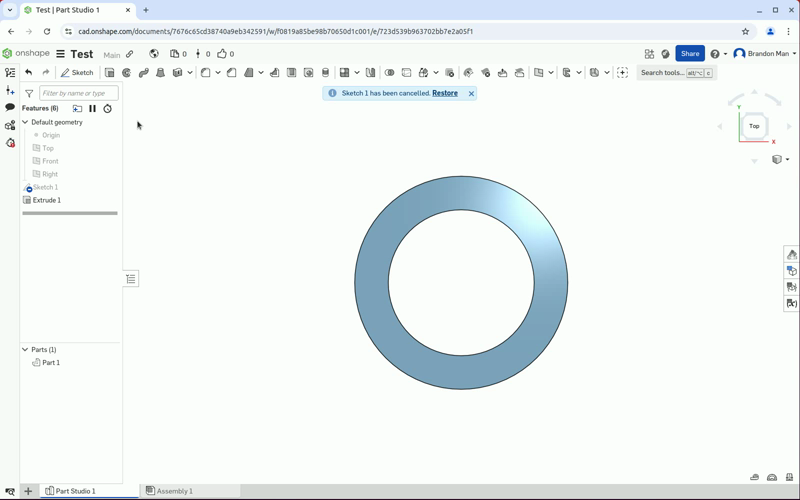
mouse_move(73, 189)
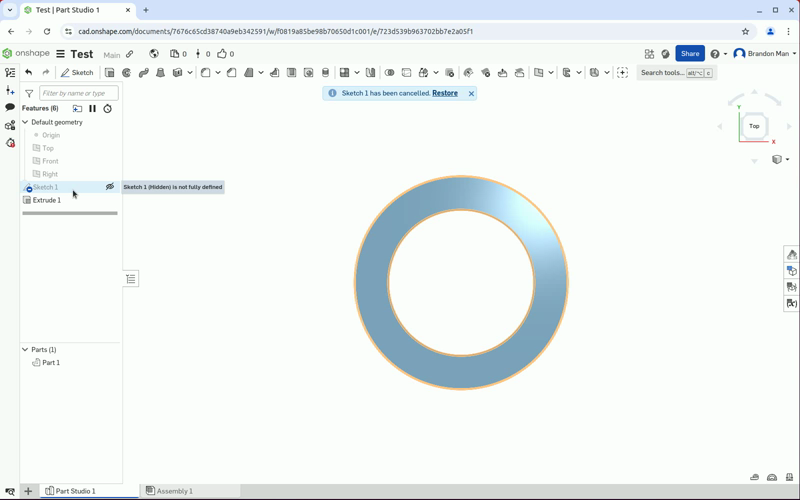
click(73, 189)
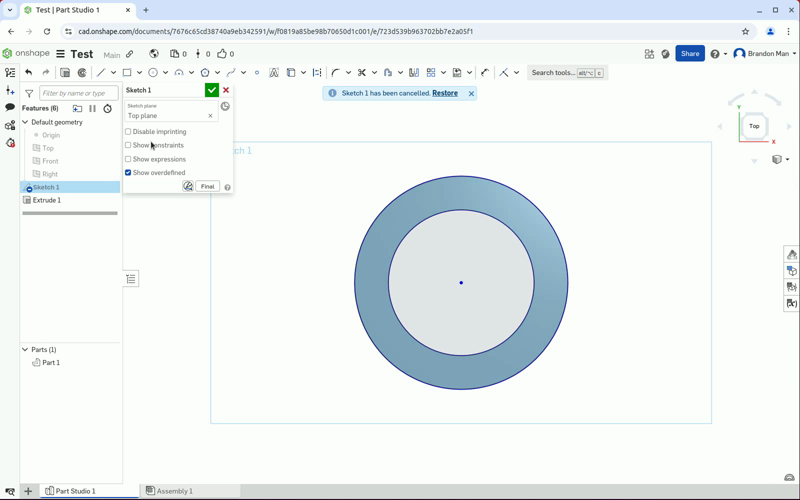
mouse_move(229, 92)
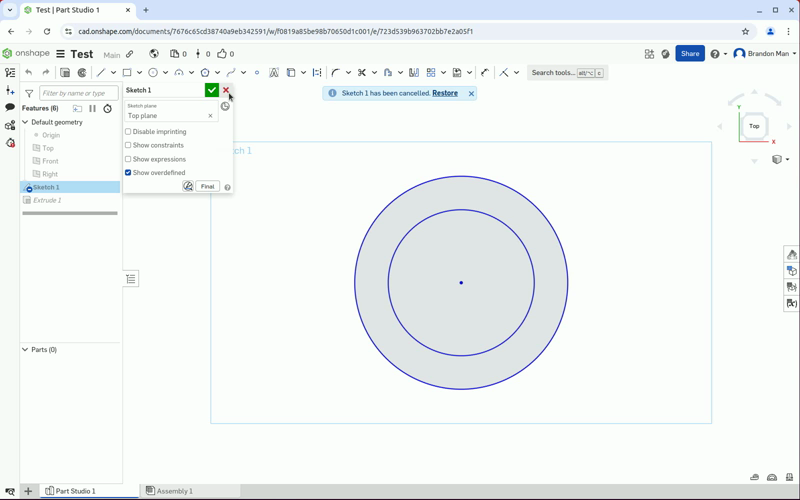
click(229, 92)
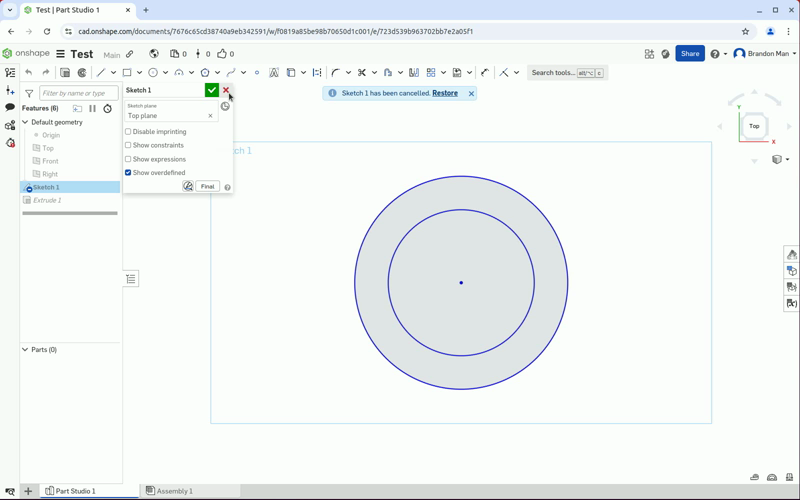
key(shift+s)
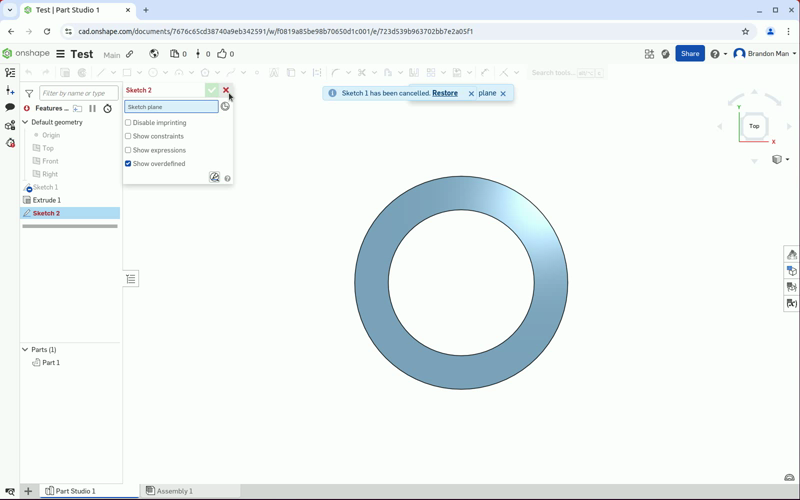
mouse_move(73, 150)
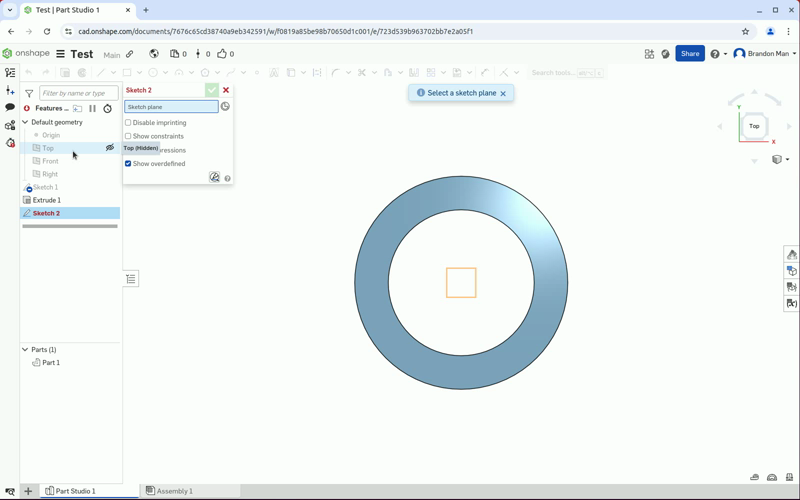
click(73, 150)
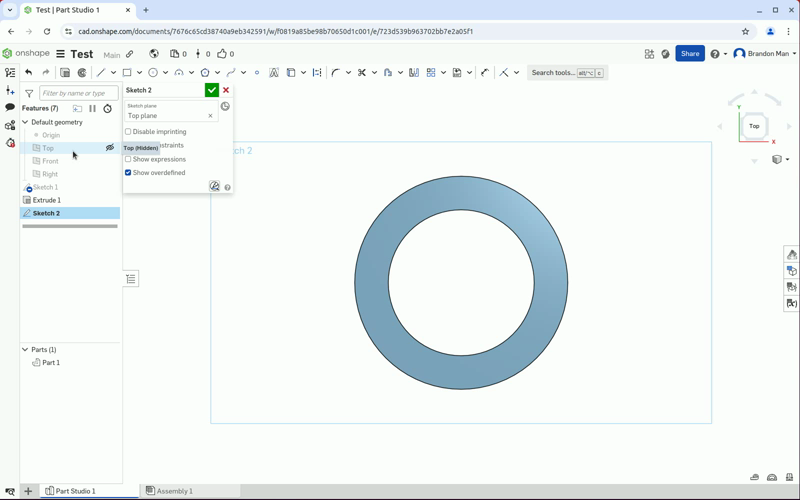
mouse_move(73, 352)
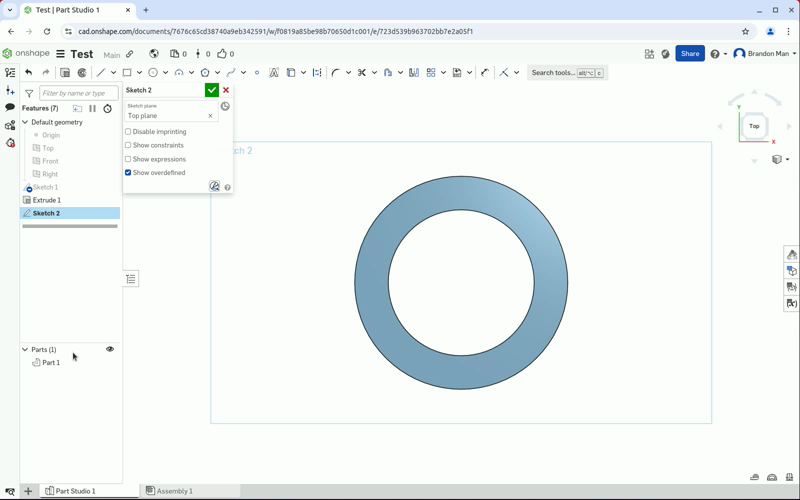
key(y)
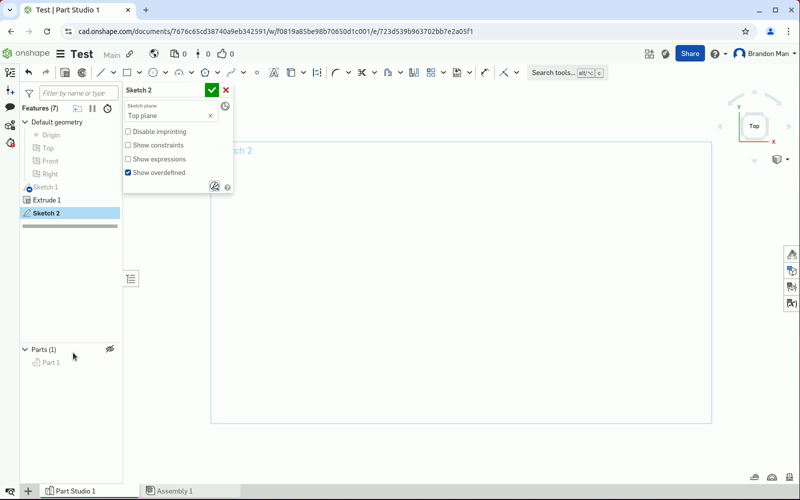
key(c)
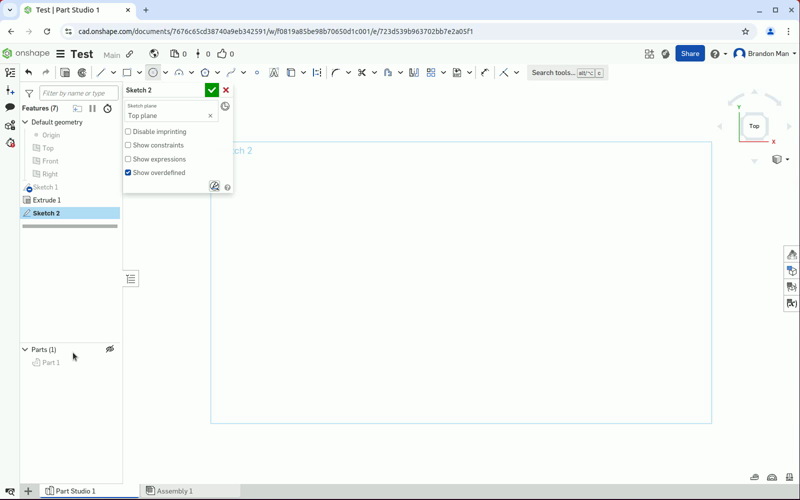
key_down(shift)
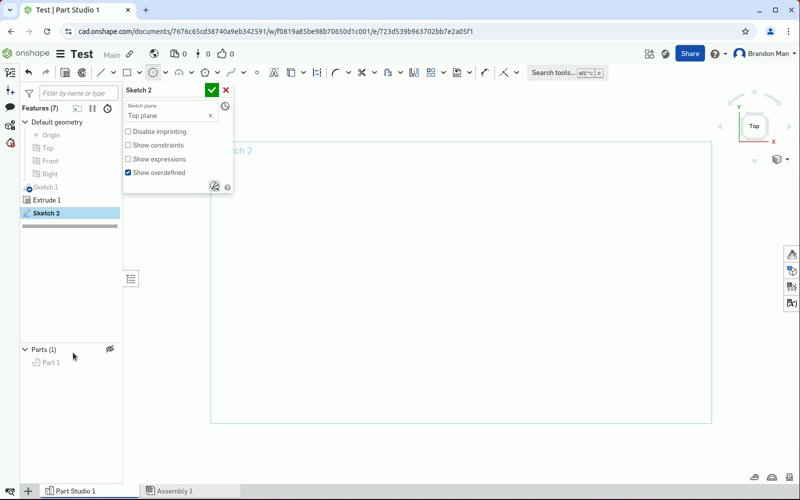
mouse_move(461, 282)
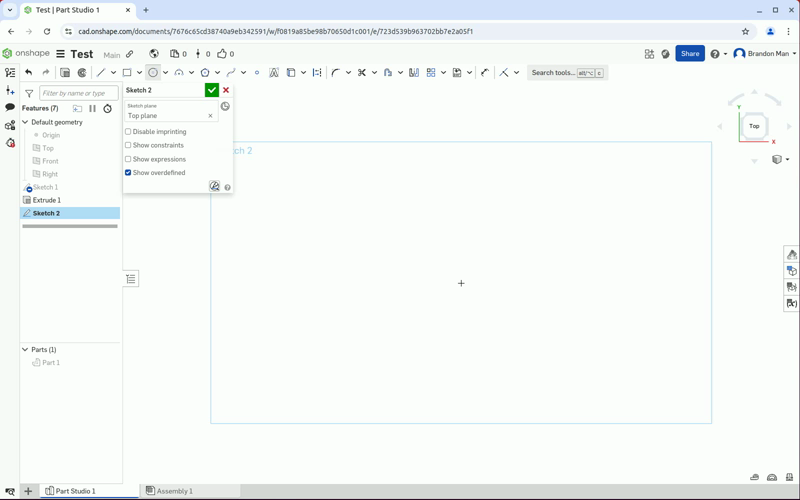
click(461, 282)
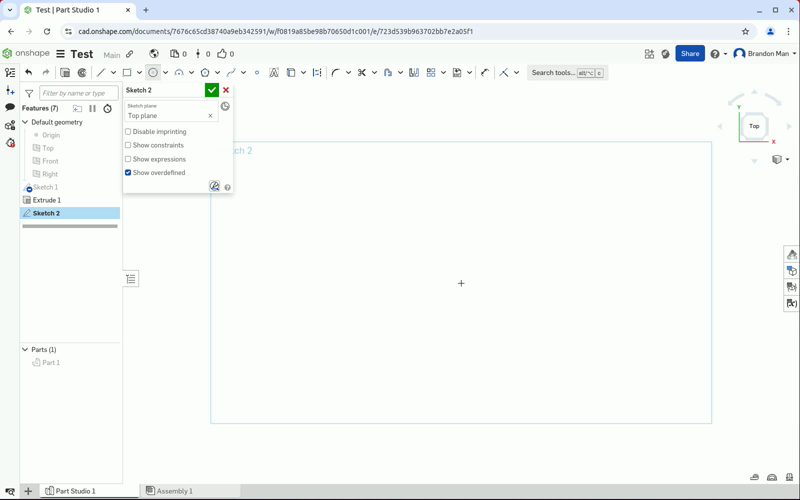
key_up(shift)
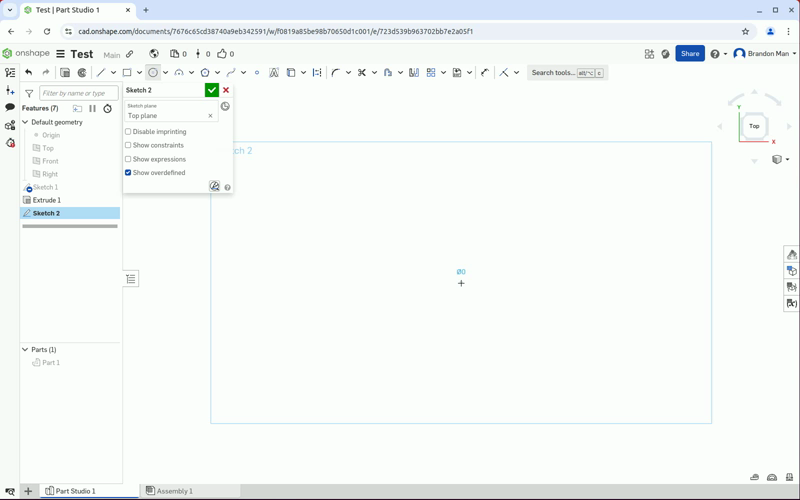
mouse_move(535, 282)
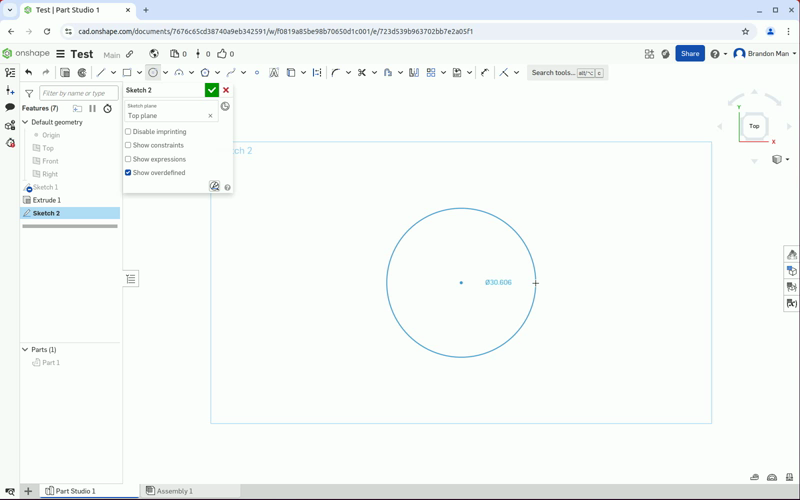
click(535, 282)
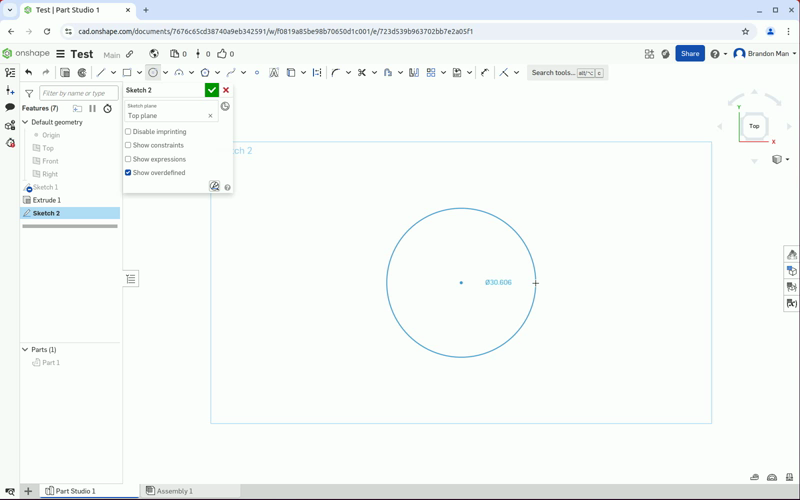
key(esc)
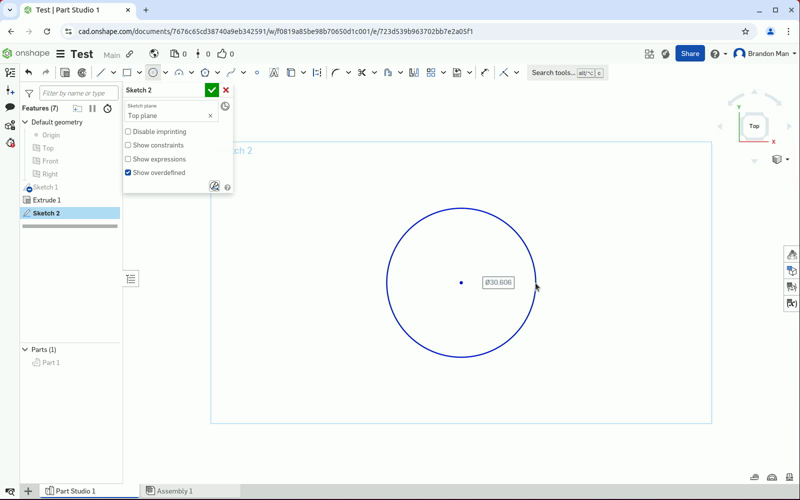
mouse_move(413, 283)
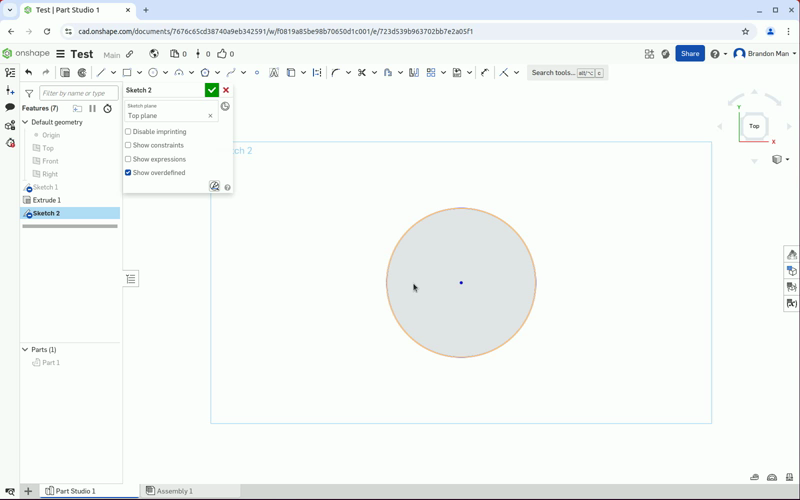
click(413, 283)
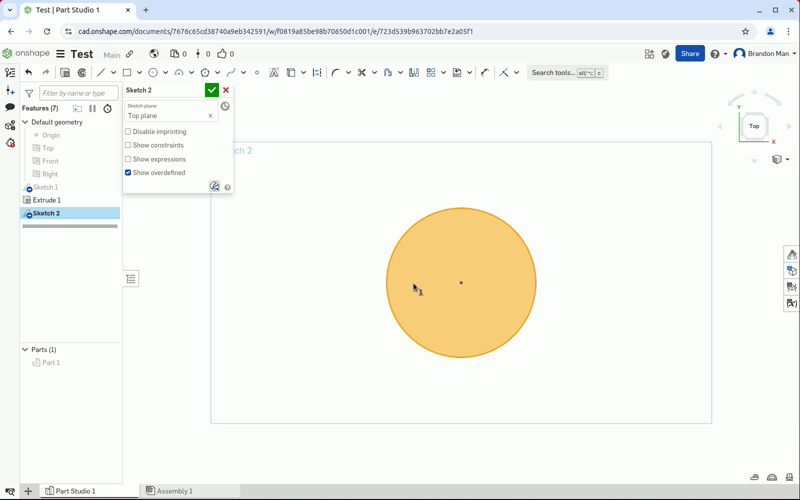
mouse_move(73, 352)
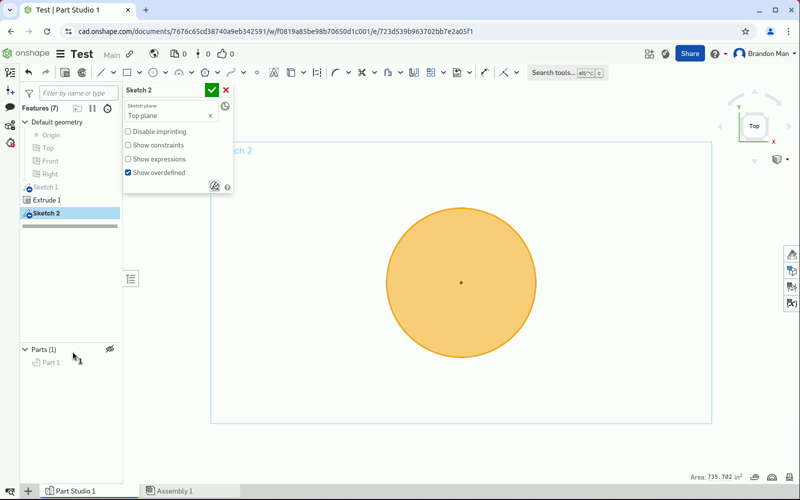
key(shift+y)
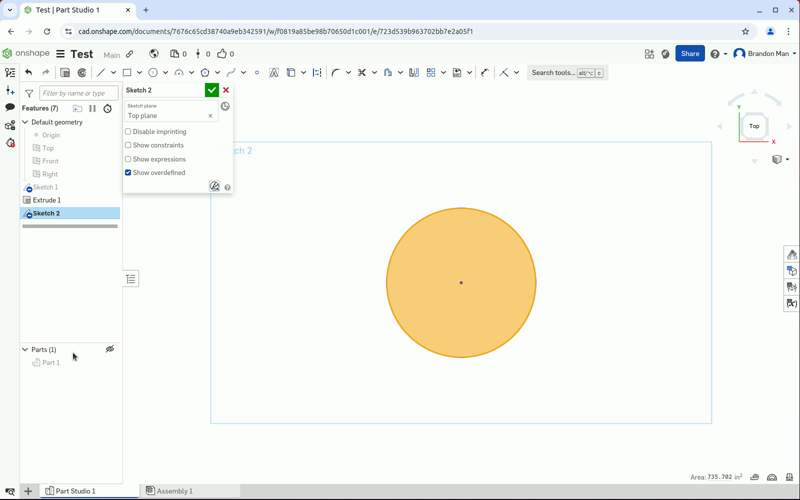
key(shift+e)
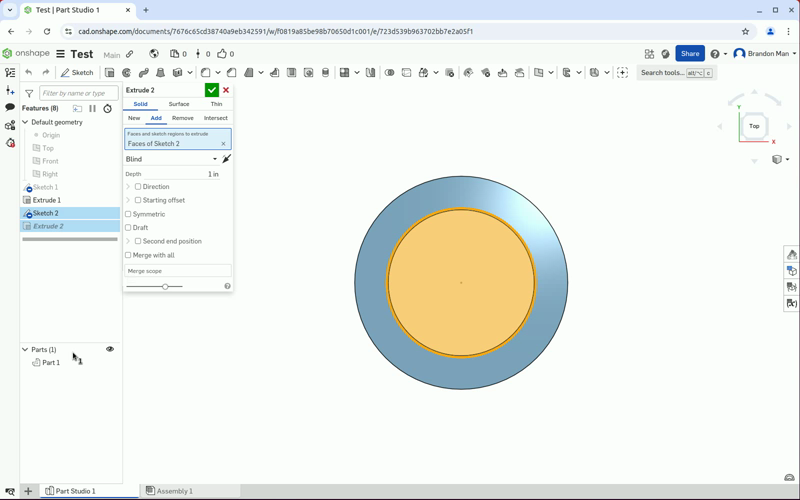
mouse_move(143, 106)
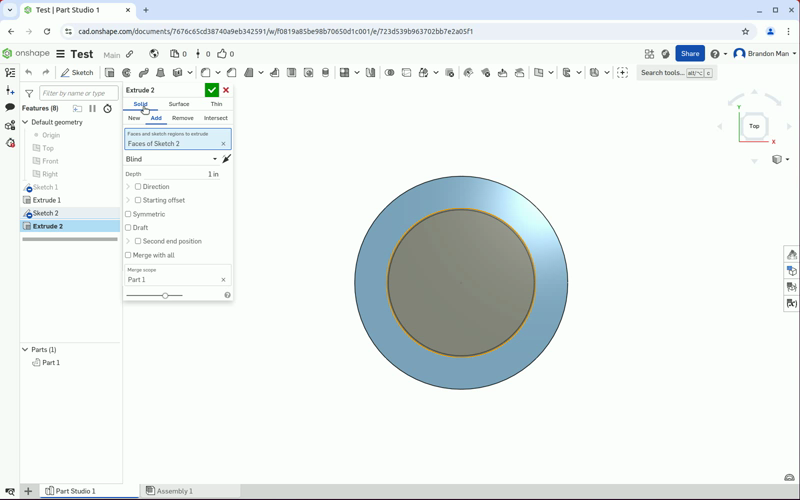
click(143, 106)
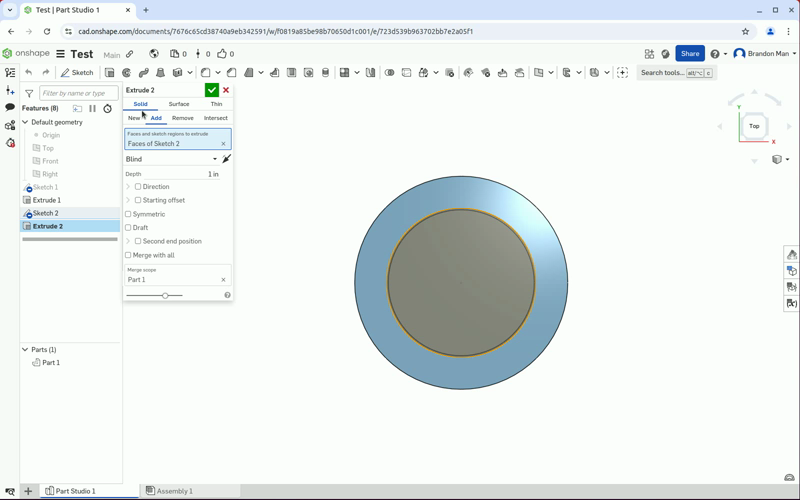
mouse_move(137, 120)
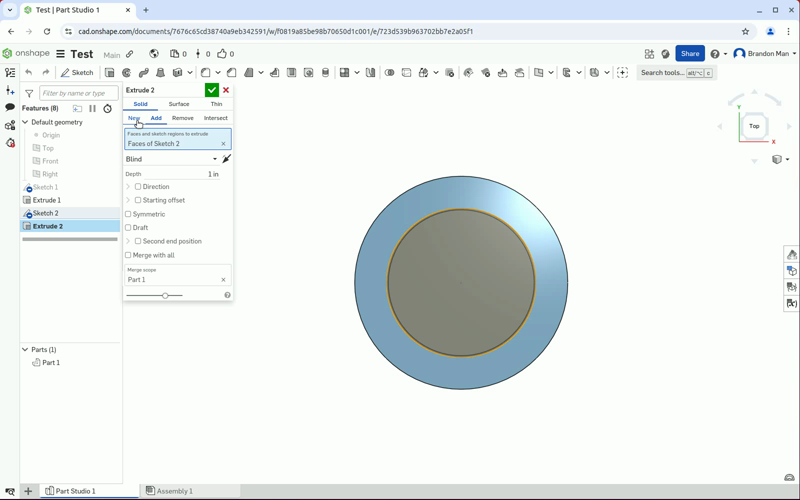
click(137, 120)
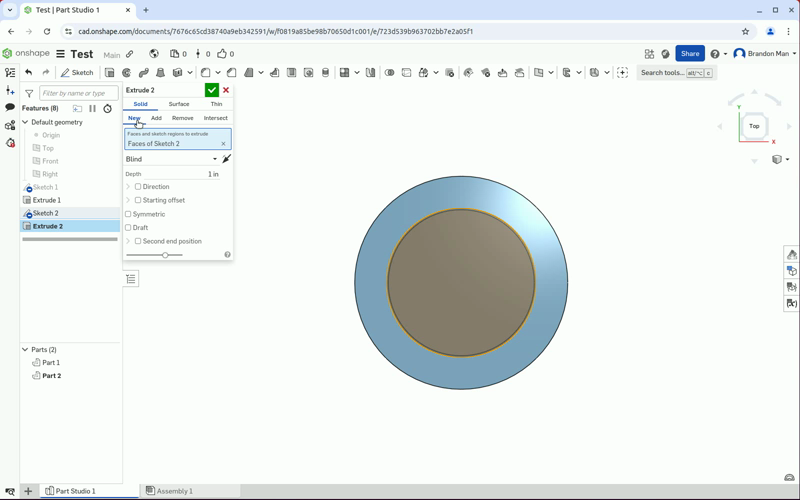
key(tab, 4)
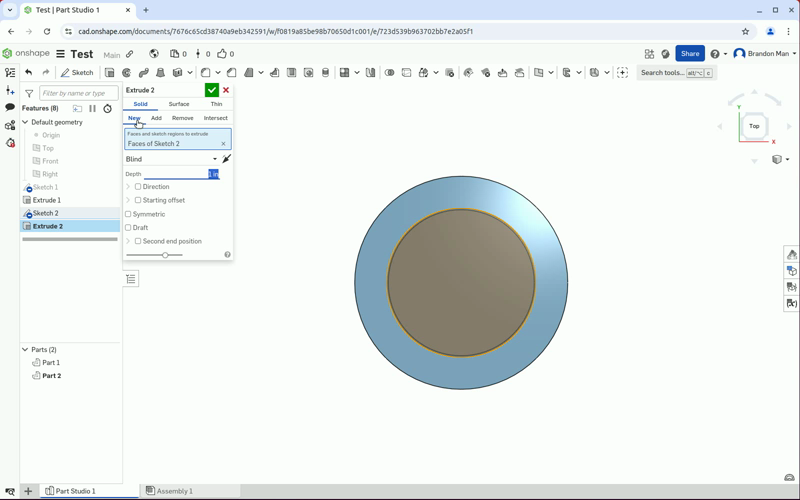
text(8.666)
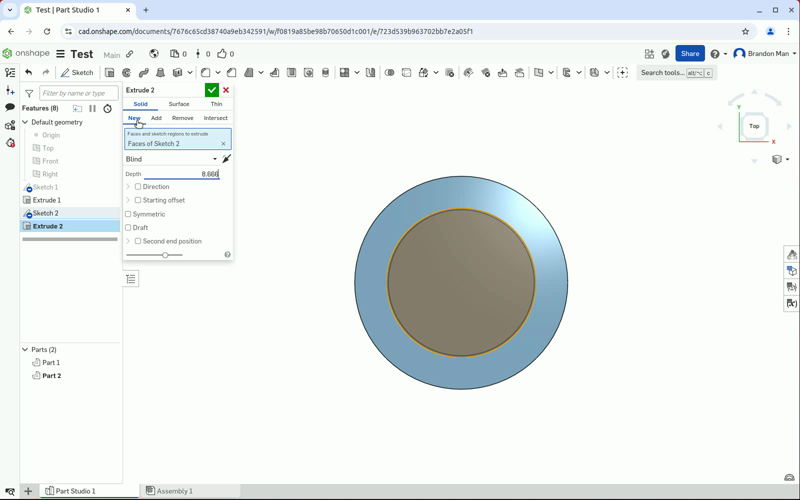
key(enter)
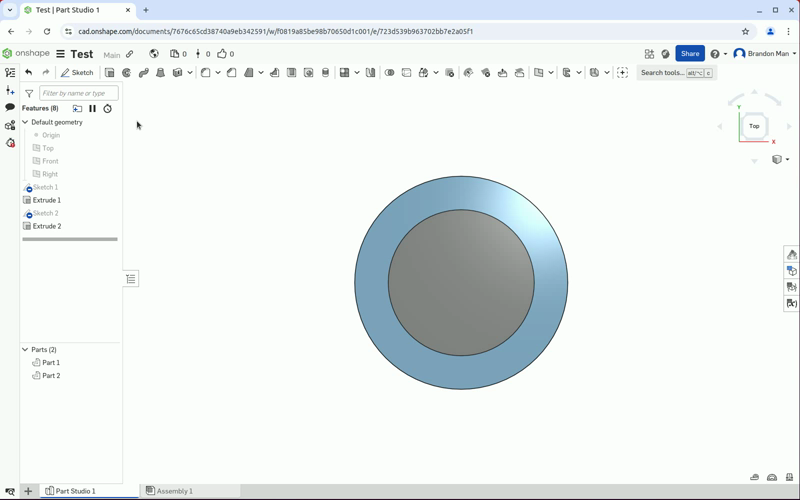
key(shift+h)
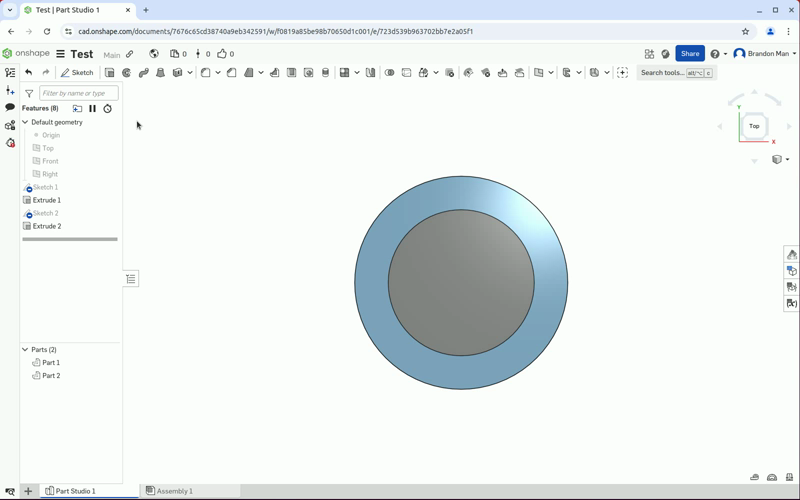
key(shift+h)
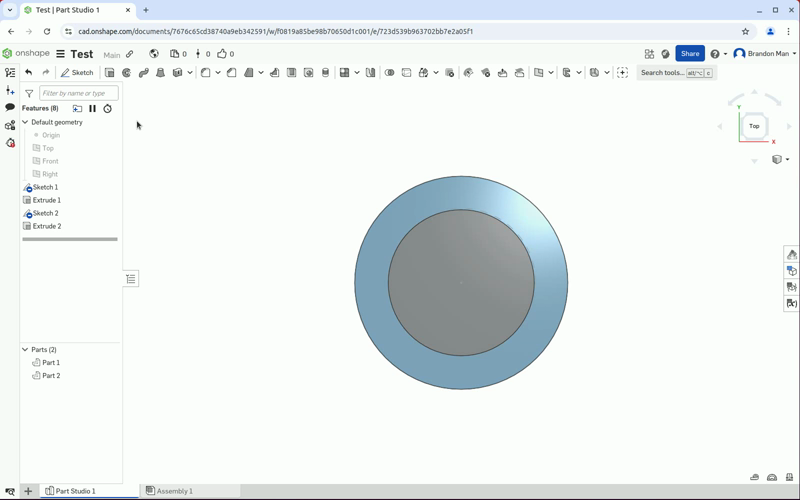
key(shift+7)
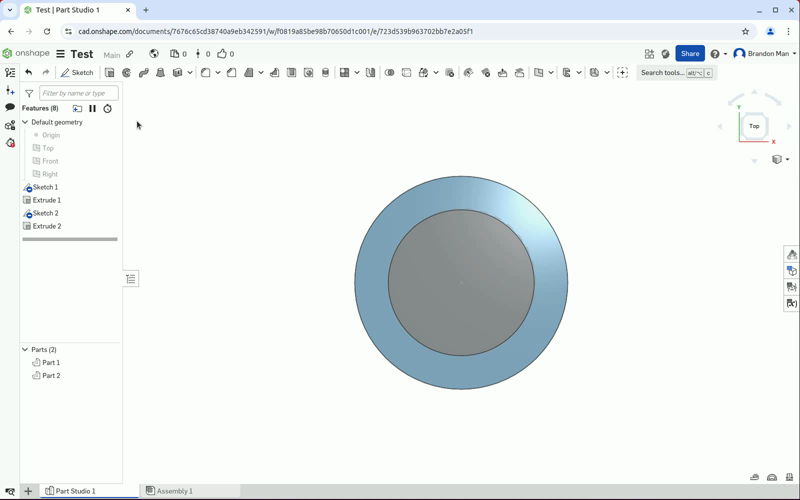
key(up, 3)
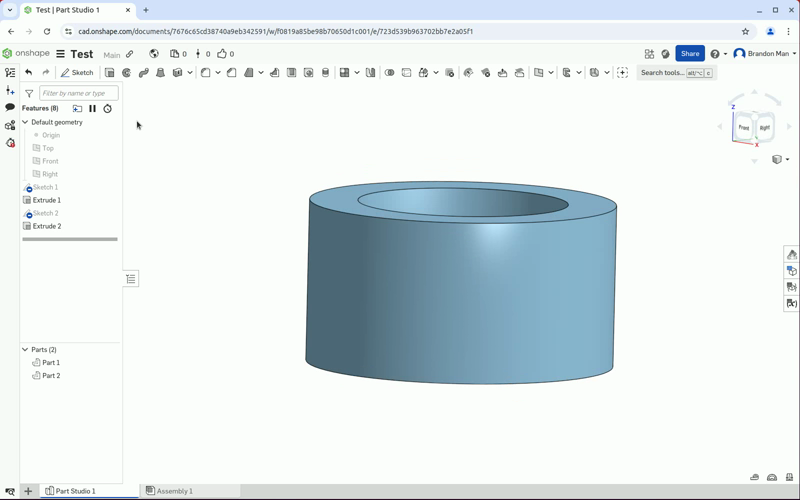
key(left, 3)
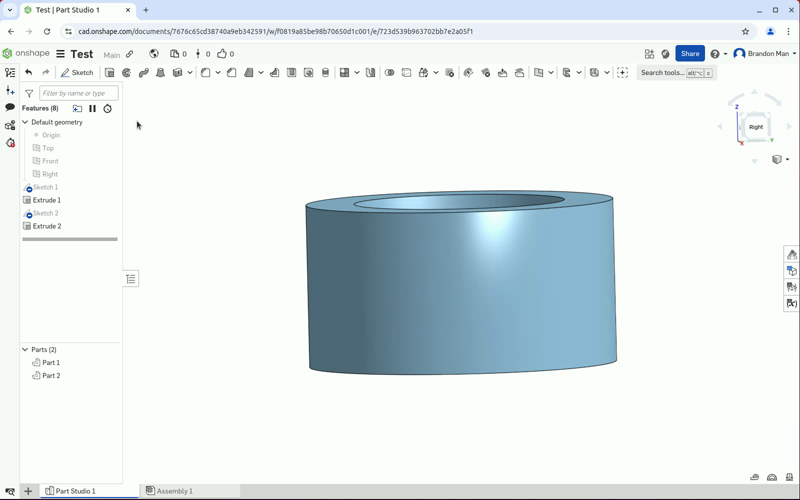
key(right, 3)
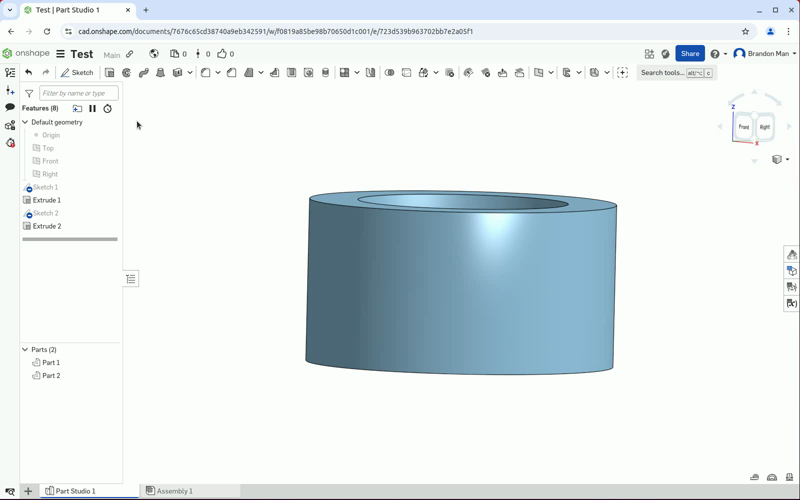
key(down, 3)
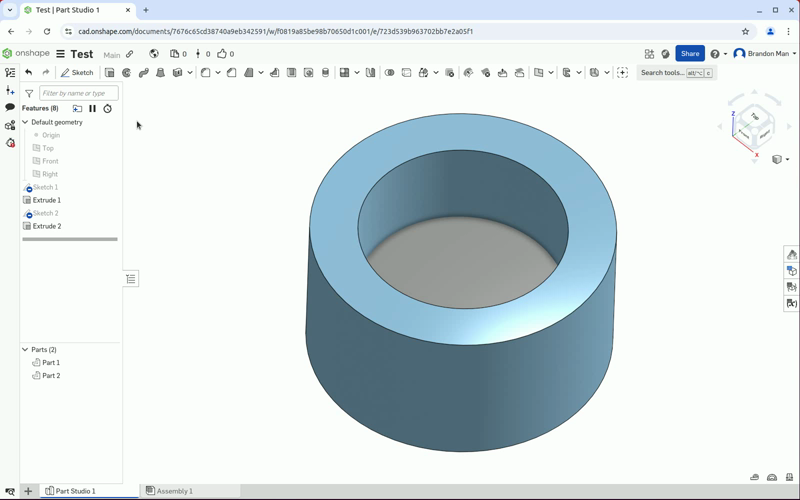
mouse_move(73, 189)
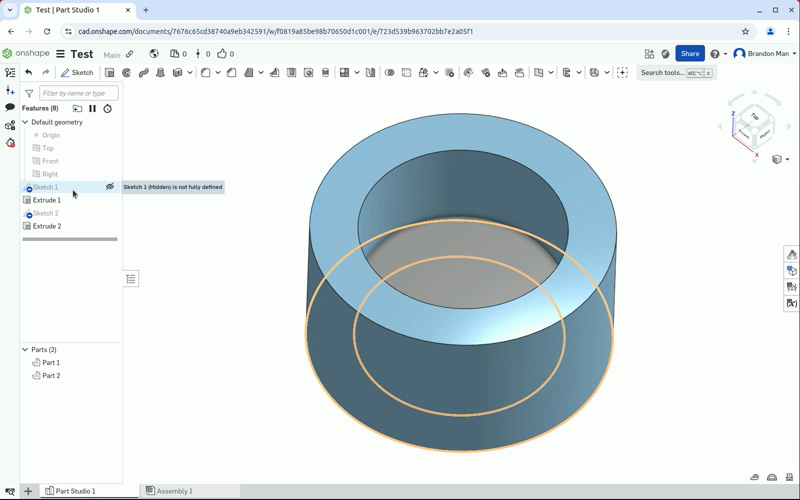
click(73, 189)